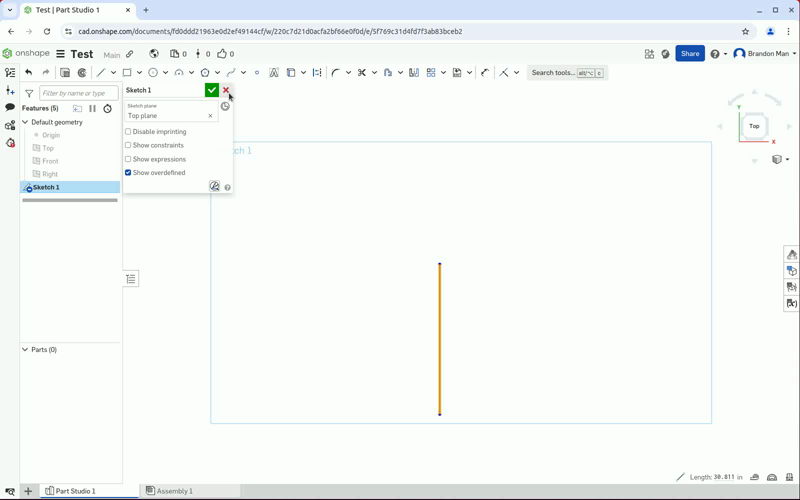
key(shift+h)
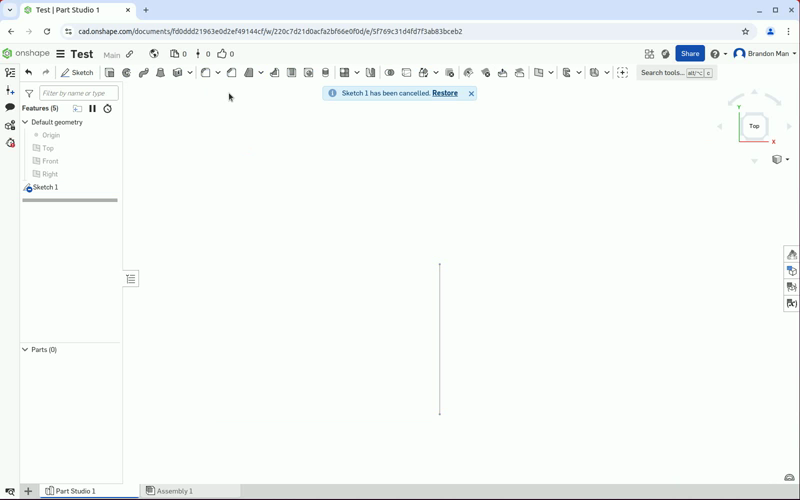
key(shift+s)
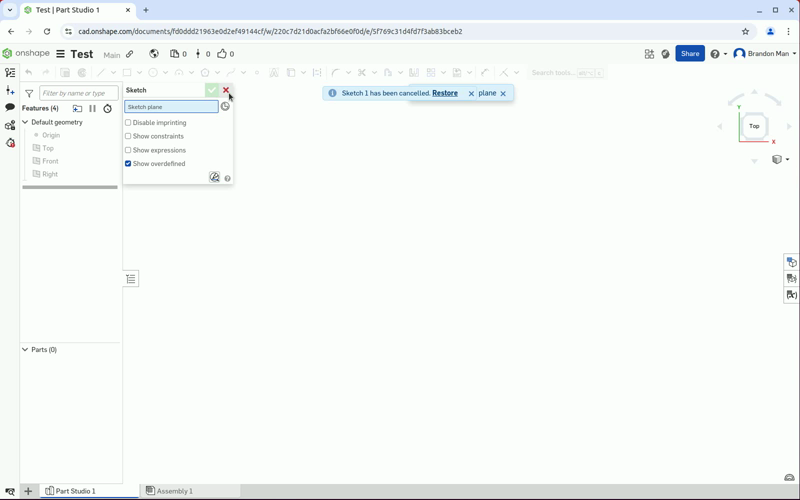
mouse_move(73, 150)
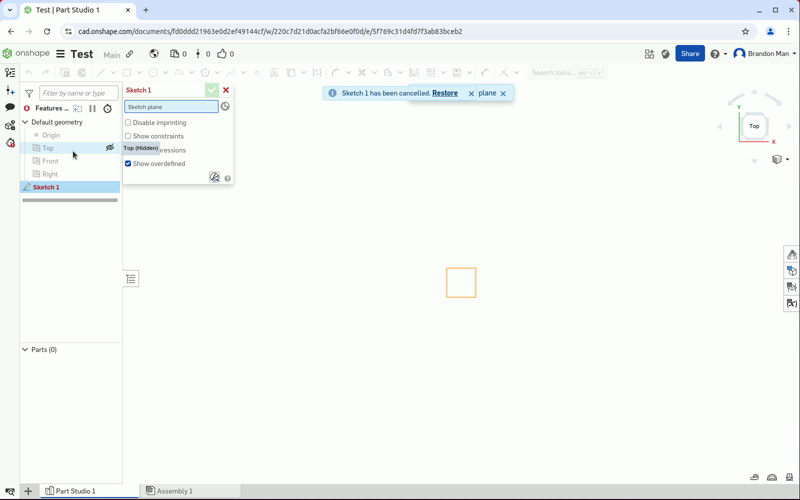
click(73, 150)
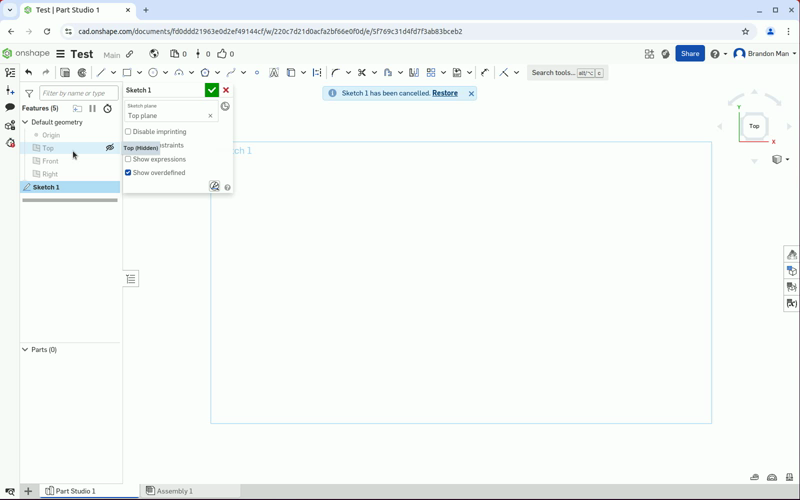
mouse_move(73, 352)
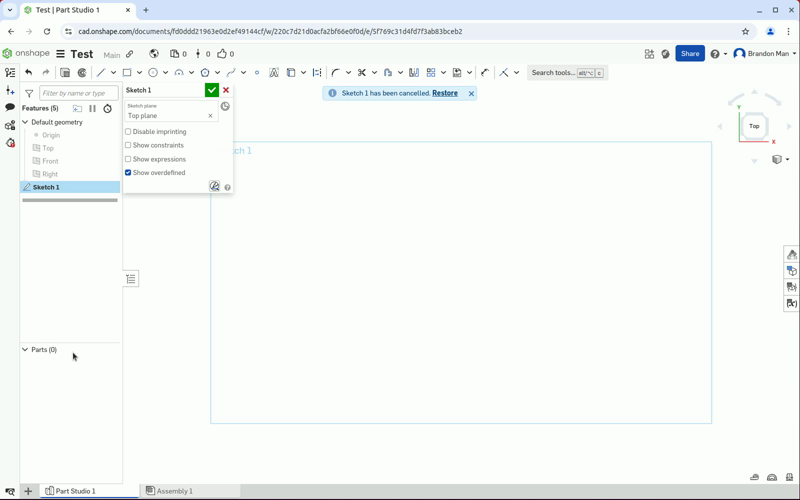
key(y)
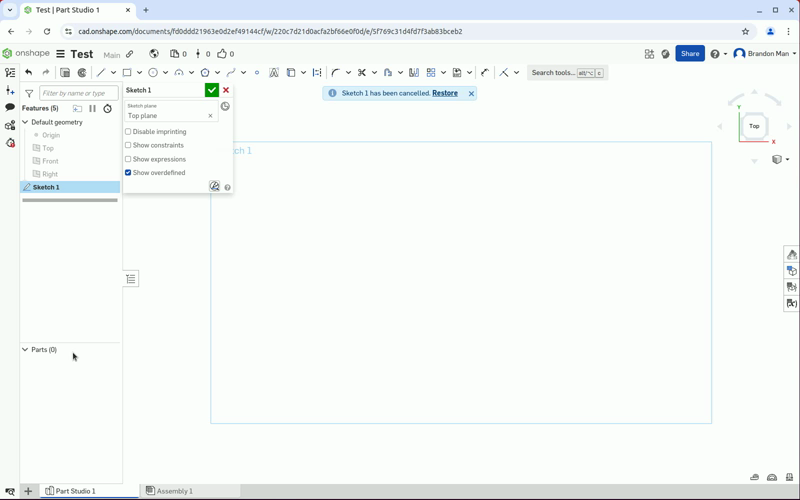
key(c)
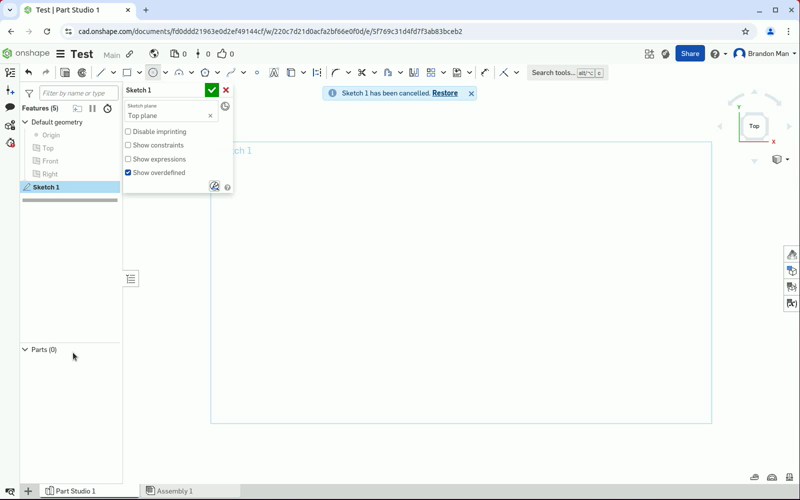
key_down(shift)
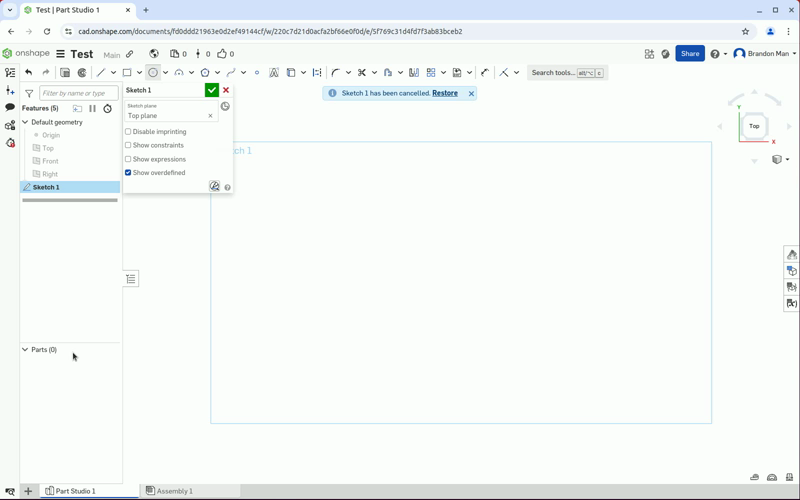
mouse_move(461, 282)
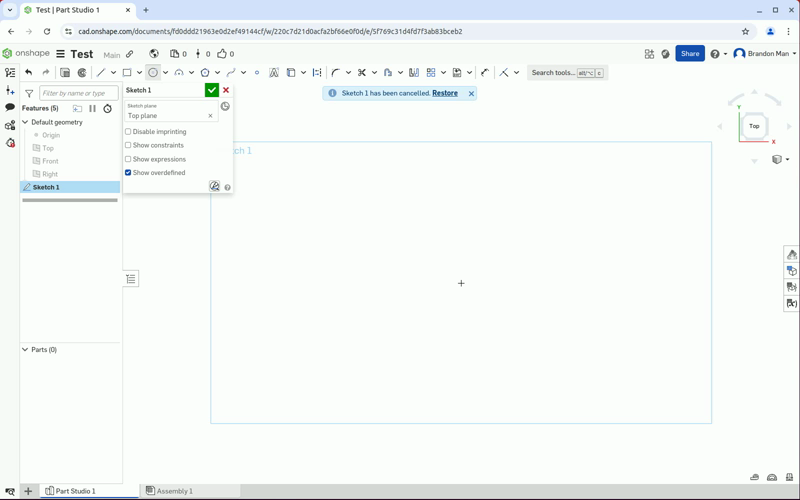
click(461, 282)
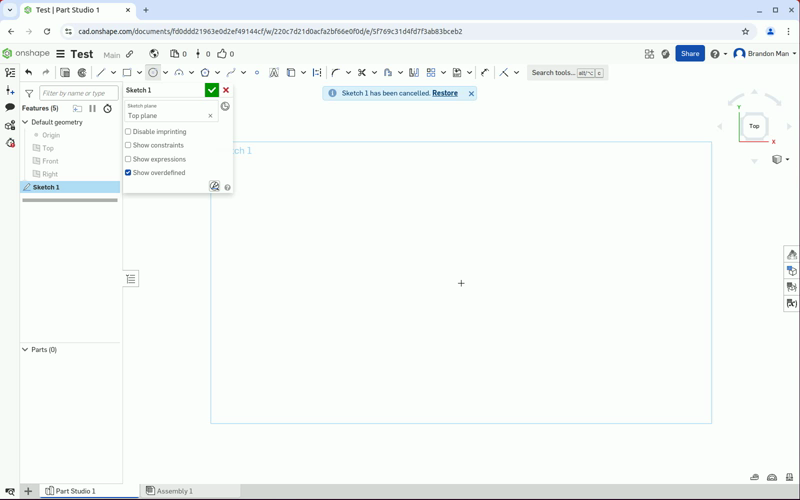
key_up(shift)
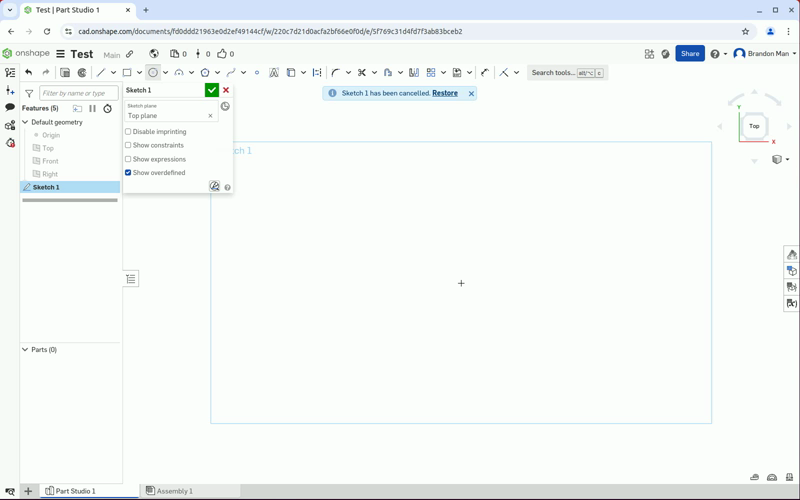
mouse_move(574, 282)
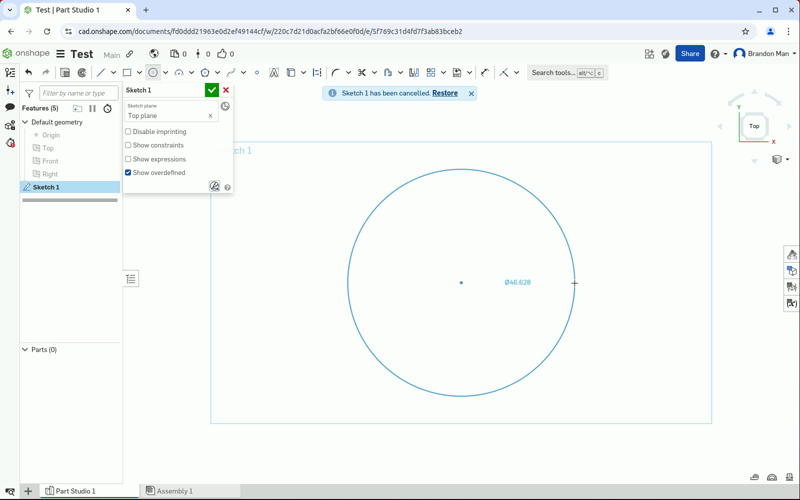
click(574, 282)
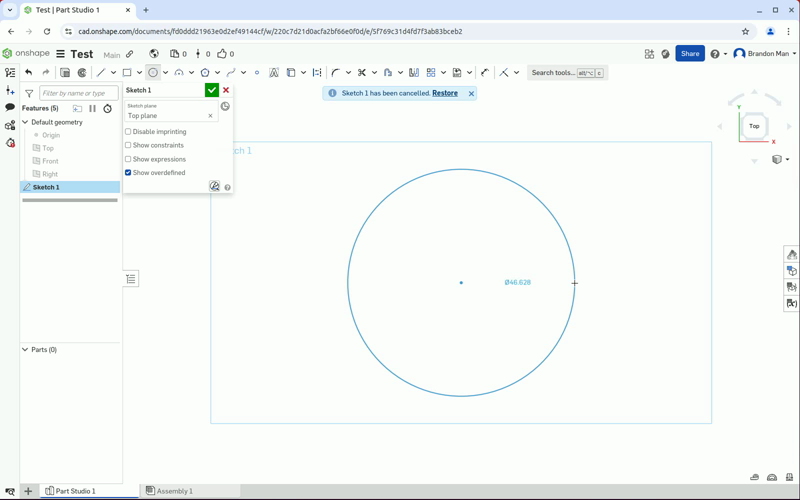
key(esc)
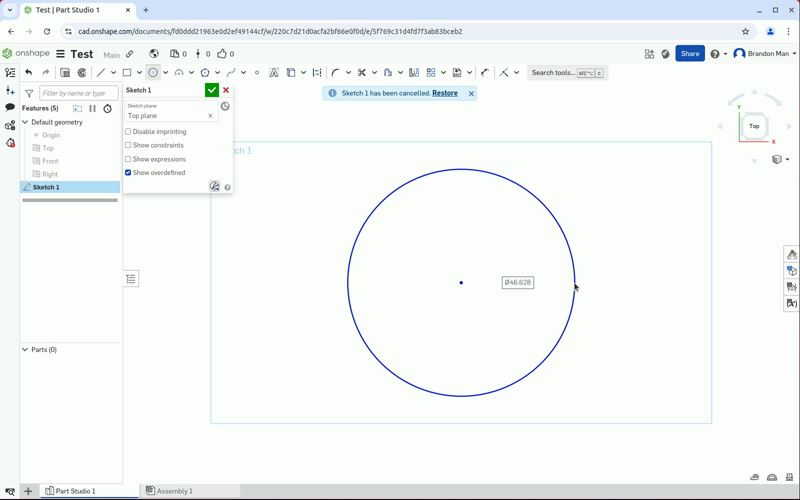
key(c)
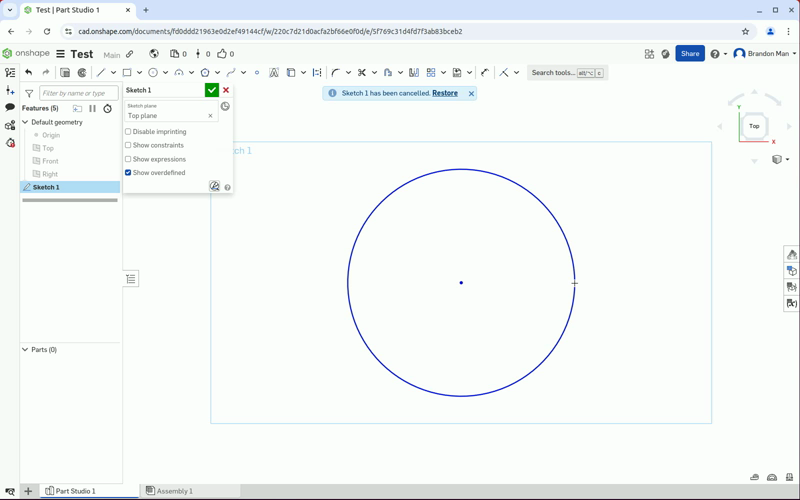
key_down(shift)
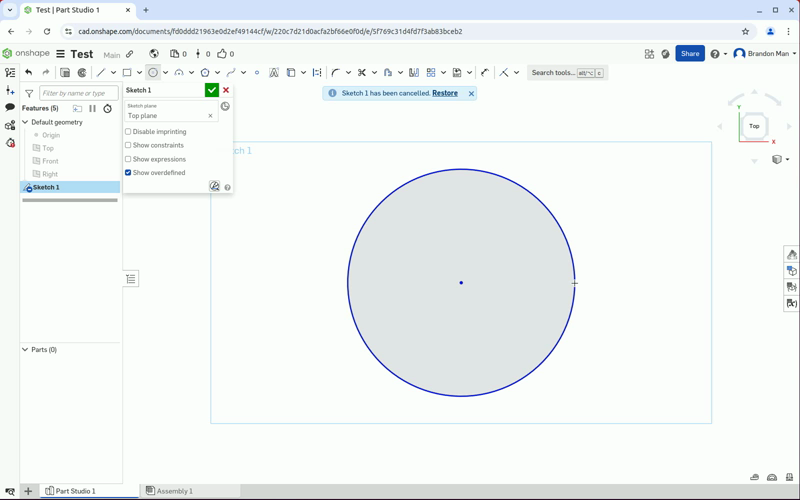
mouse_move(461, 282)
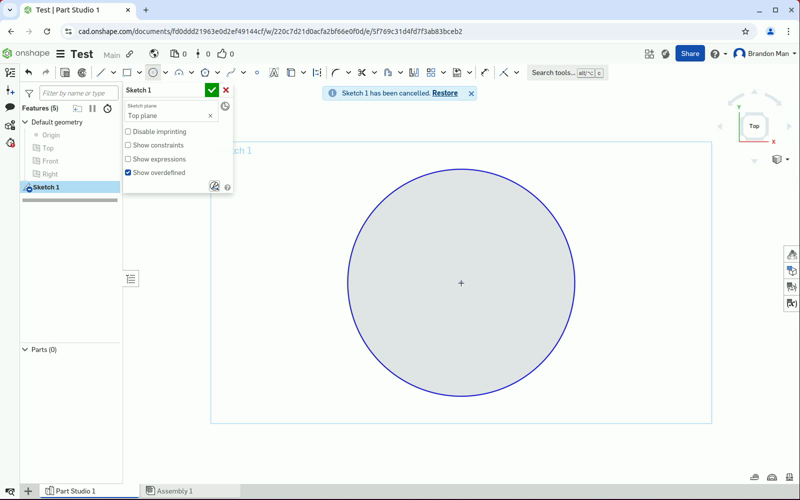
click(461, 282)
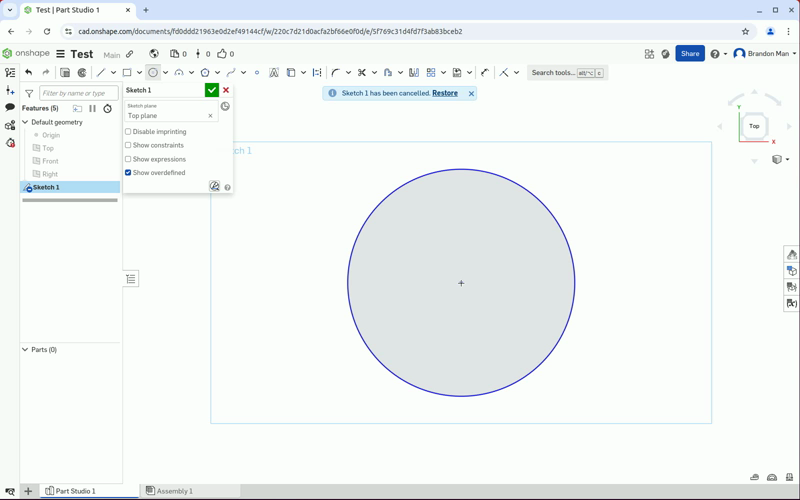
key_up(shift)
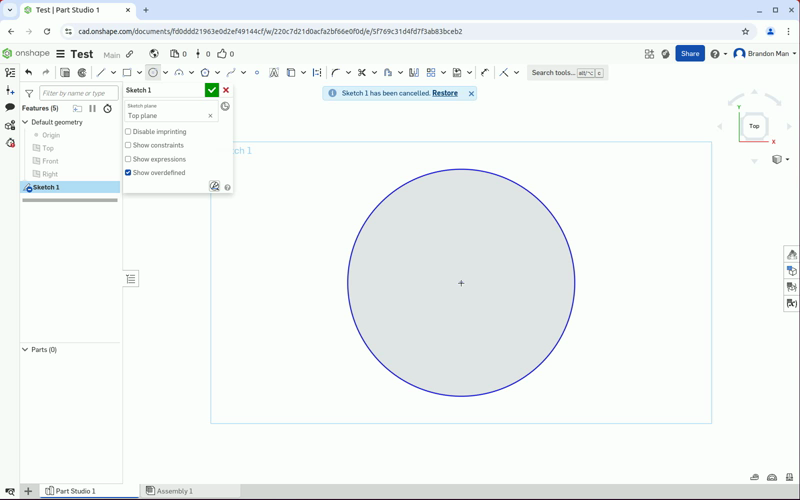
mouse_move(501, 282)
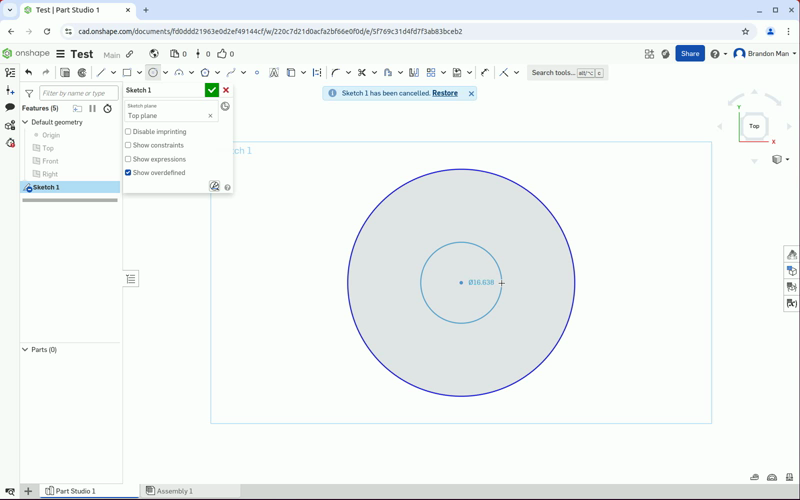
click(501, 282)
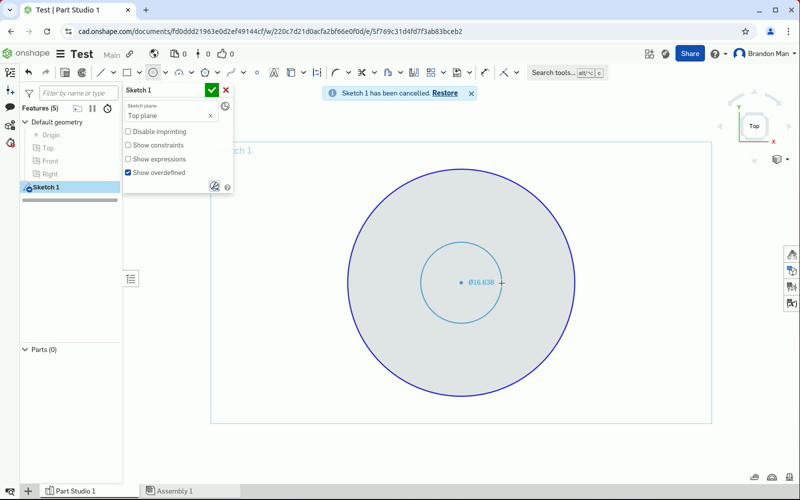
key(esc)
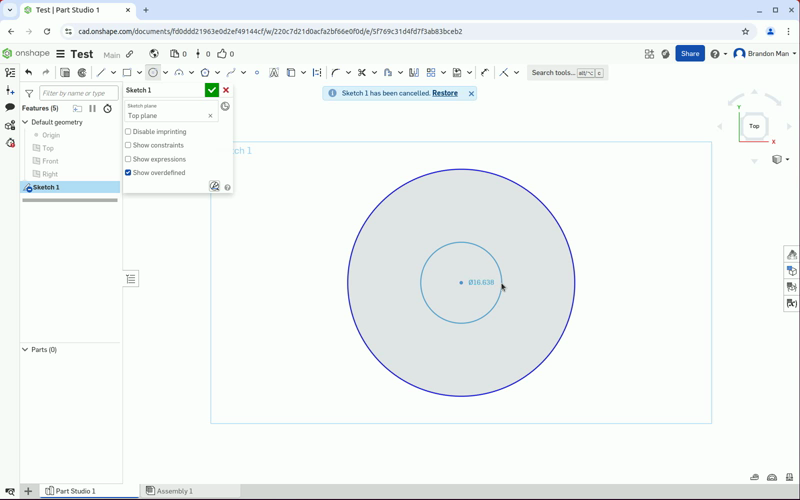
mouse_move(529, 237)
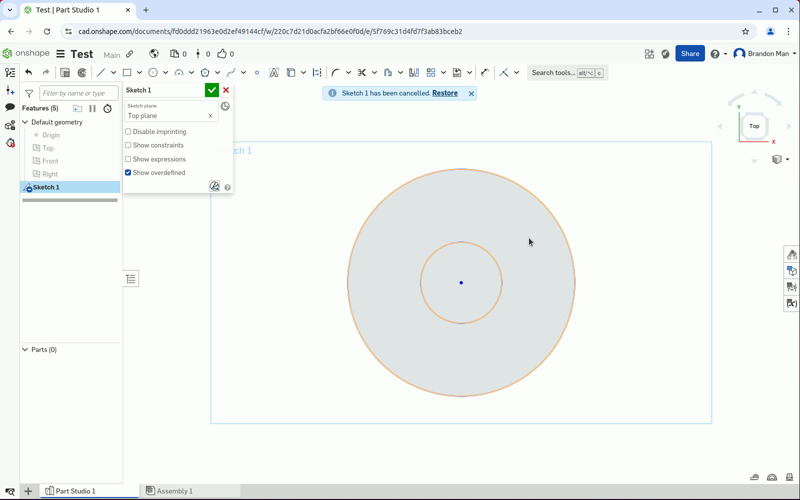
click(529, 237)
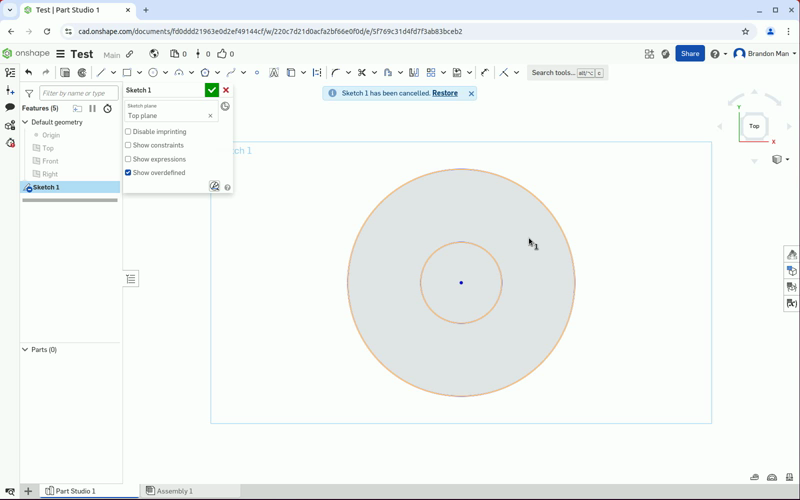
mouse_move(73, 352)
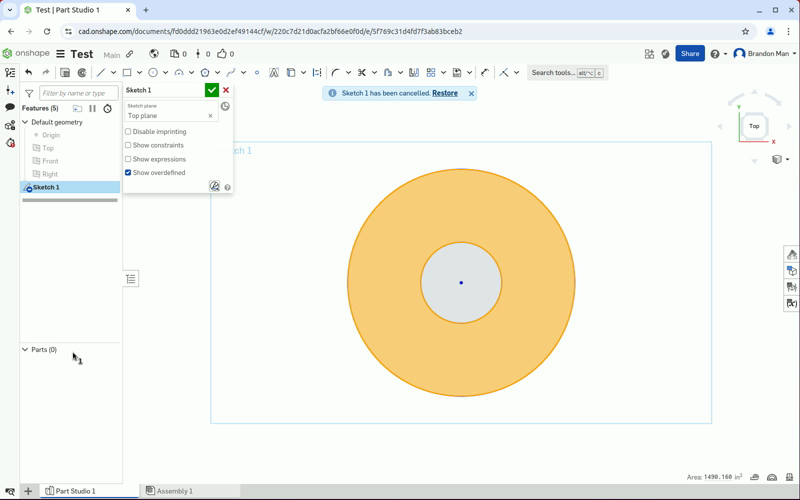
key(shift+y)
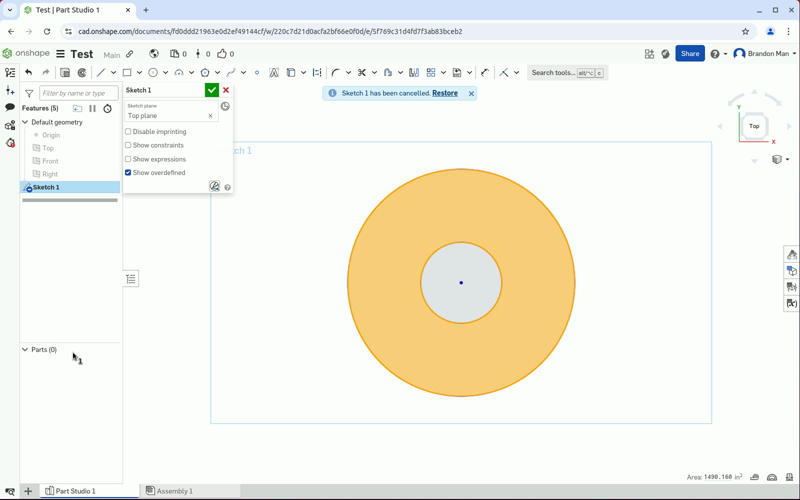
key(shift+e)
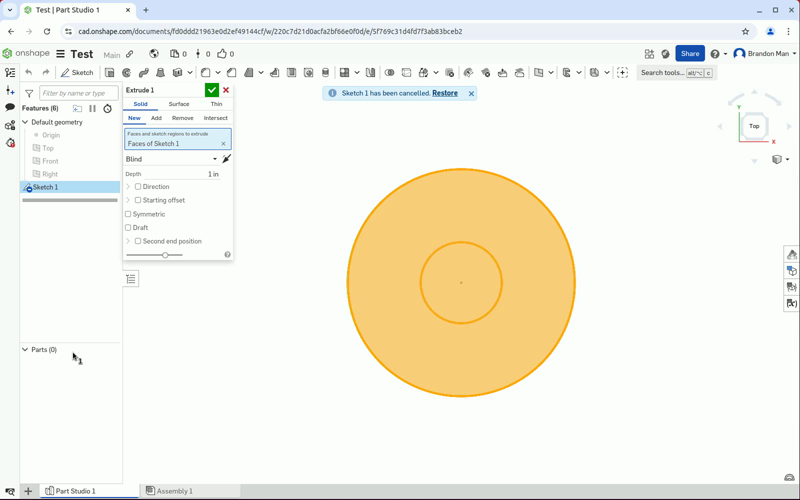
mouse_move(143, 106)
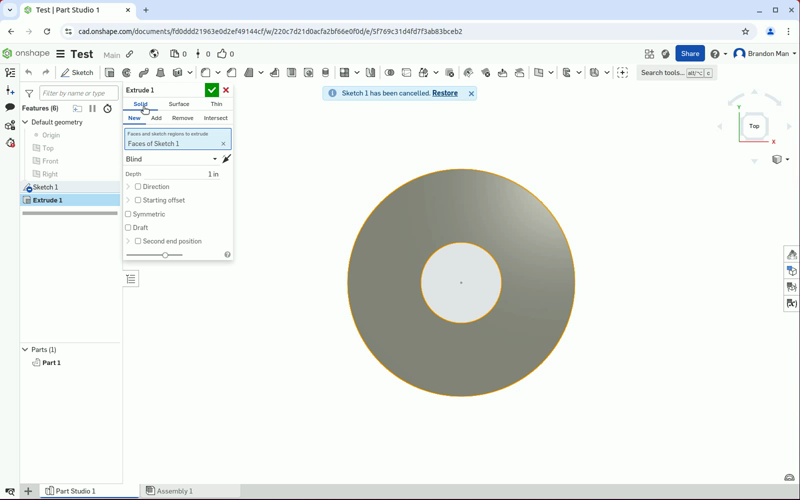
click(143, 106)
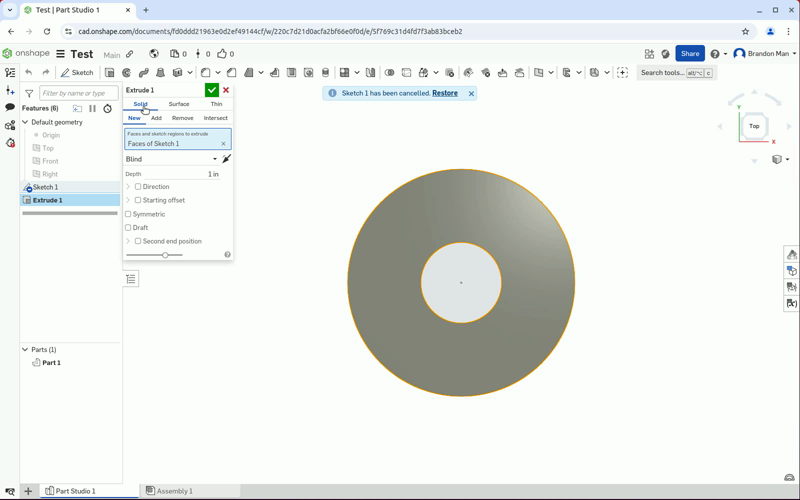
mouse_move(137, 120)
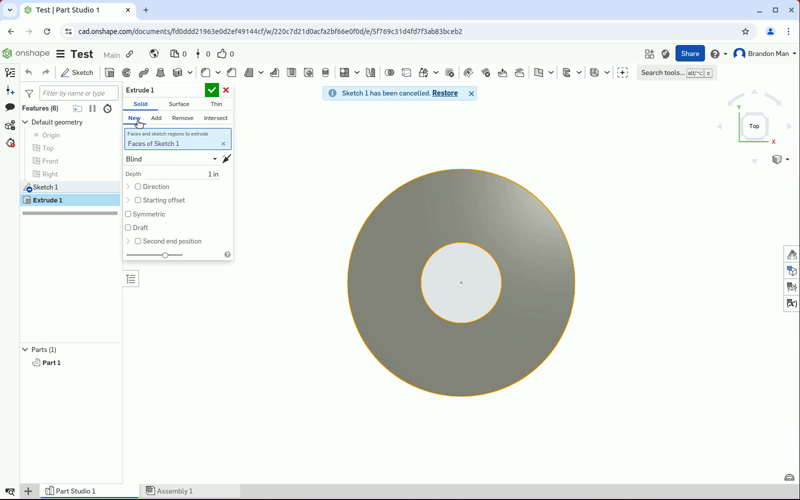
click(137, 120)
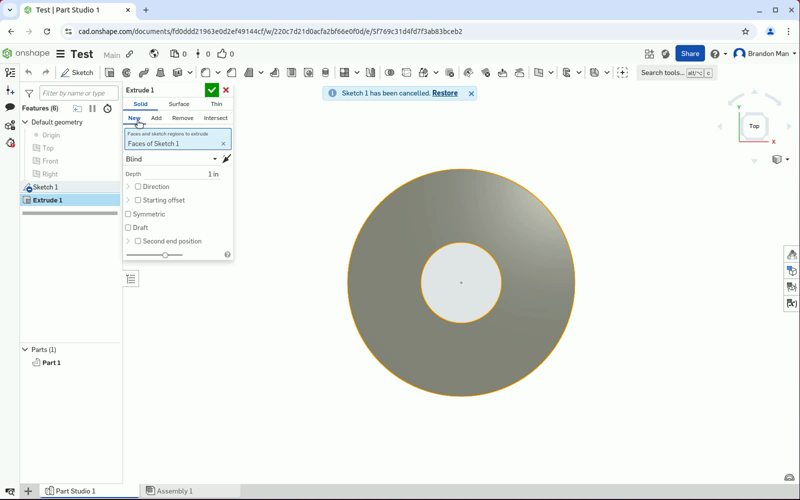
key(tab, 4)
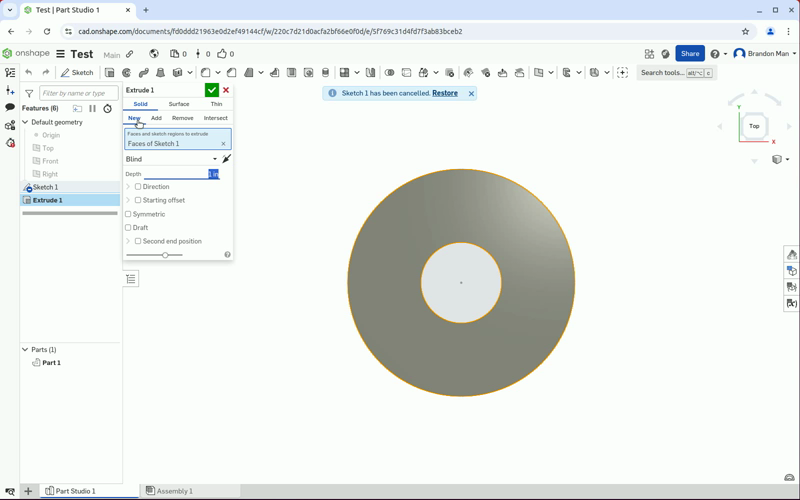
text(9.147)
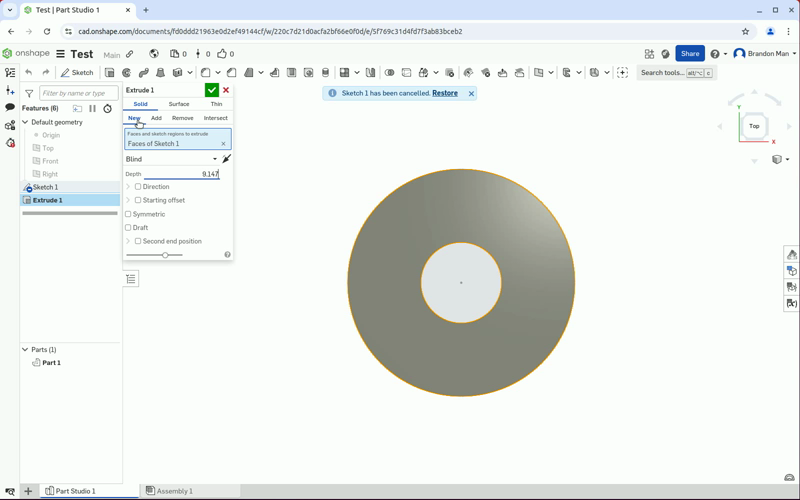
key(enter)
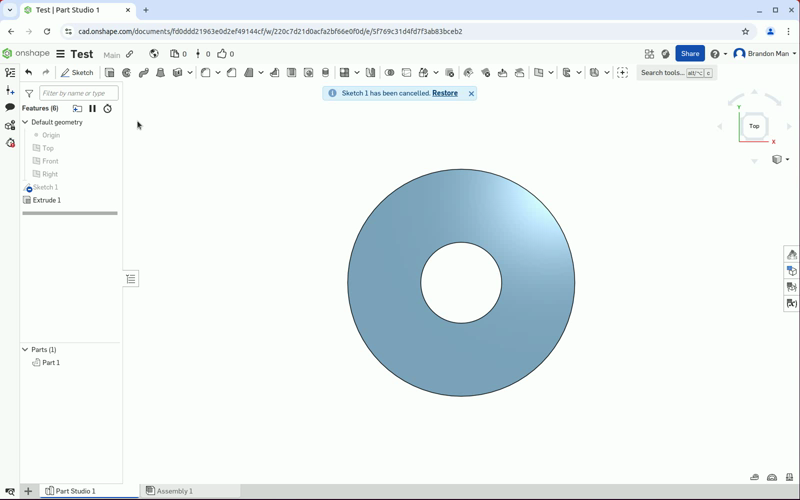
key(shift+h)
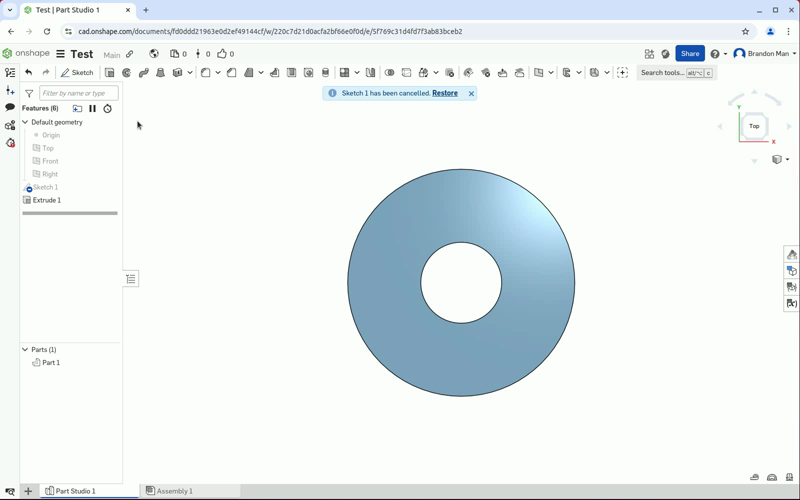
key(shift+h)
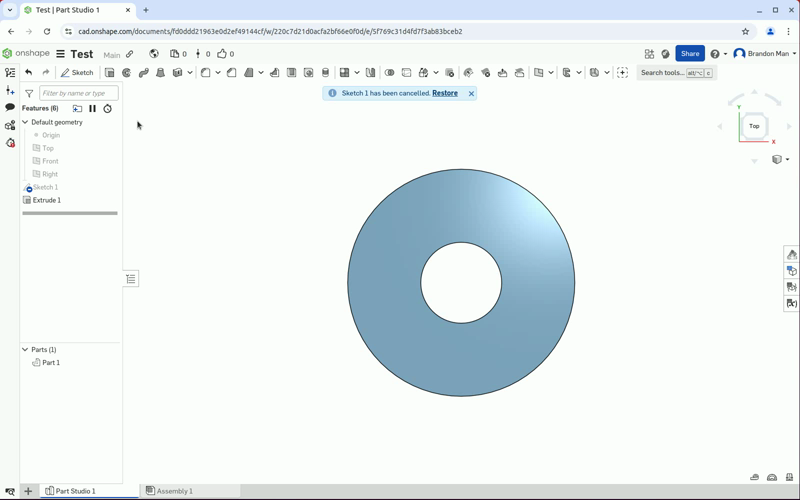
mouse_move(73, 189)
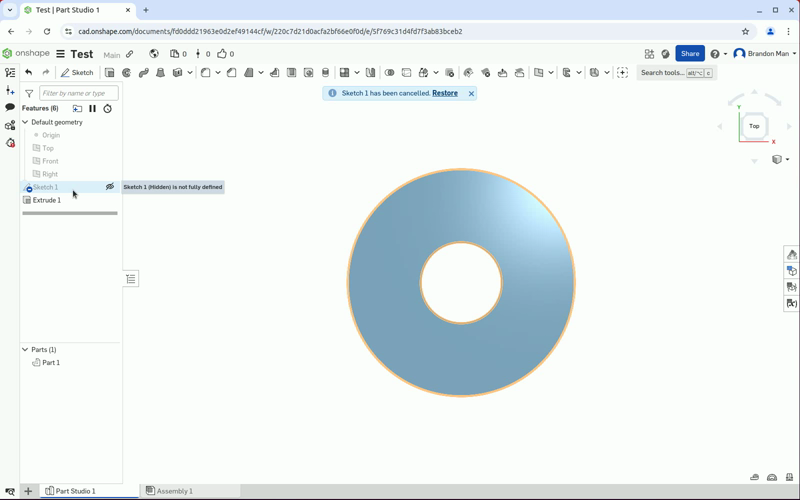
click(73, 189)
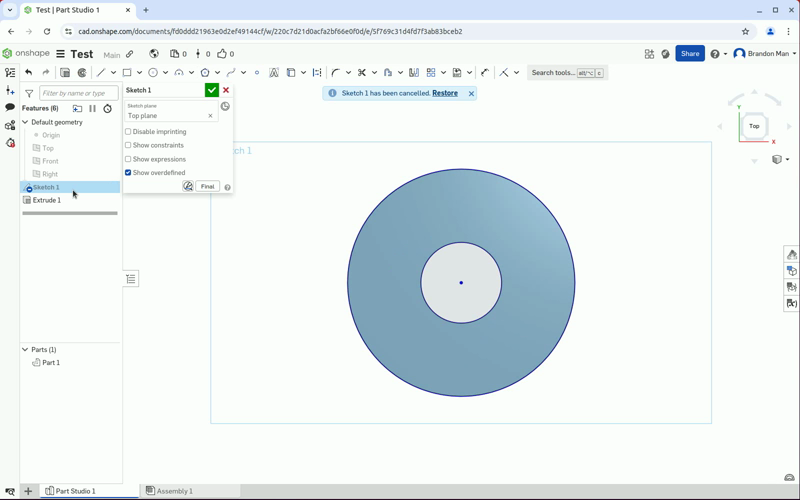
mouse_move(229, 92)
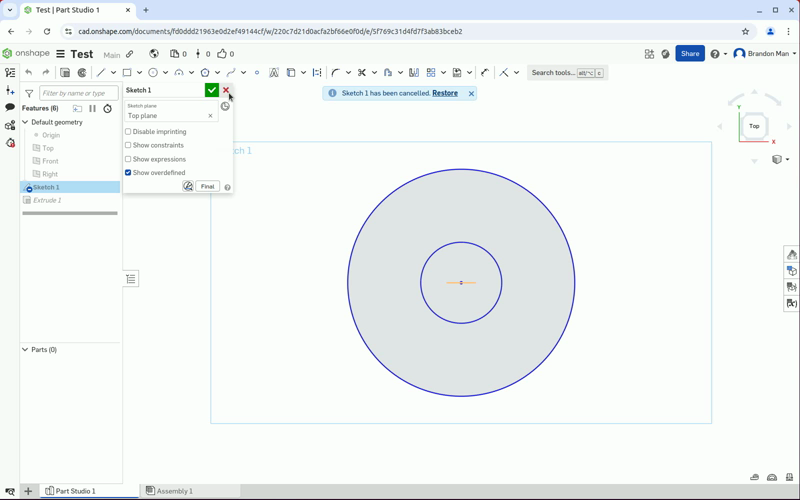
click(229, 92)
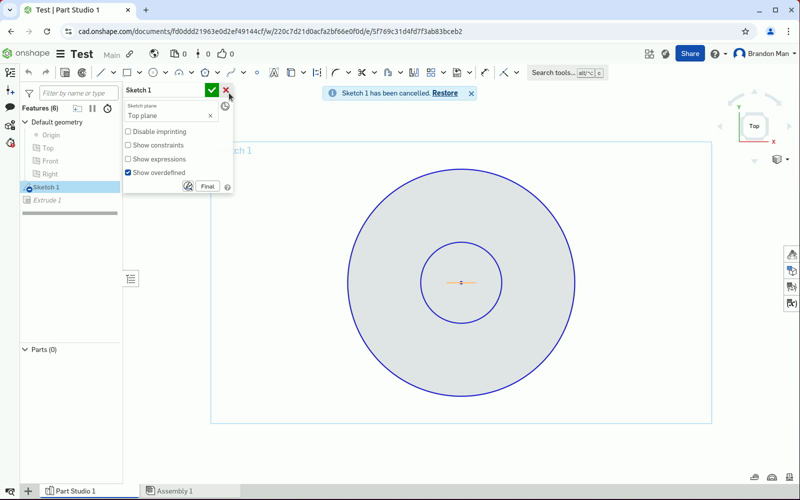
key(shift+s)
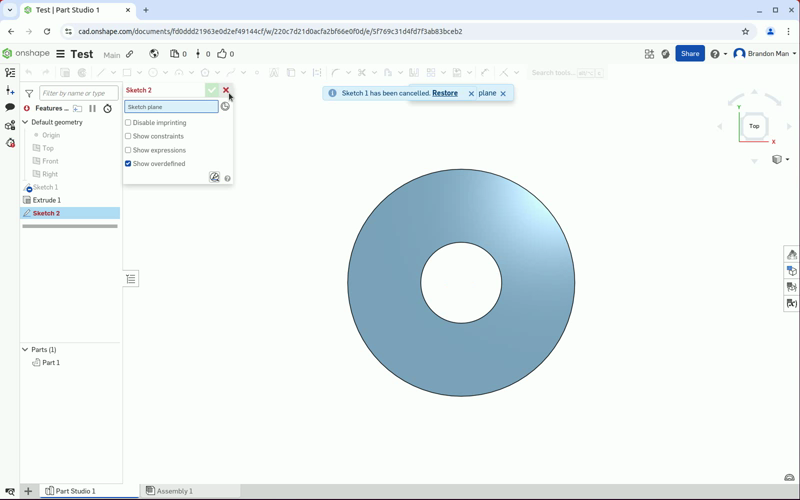
mouse_move(73, 150)
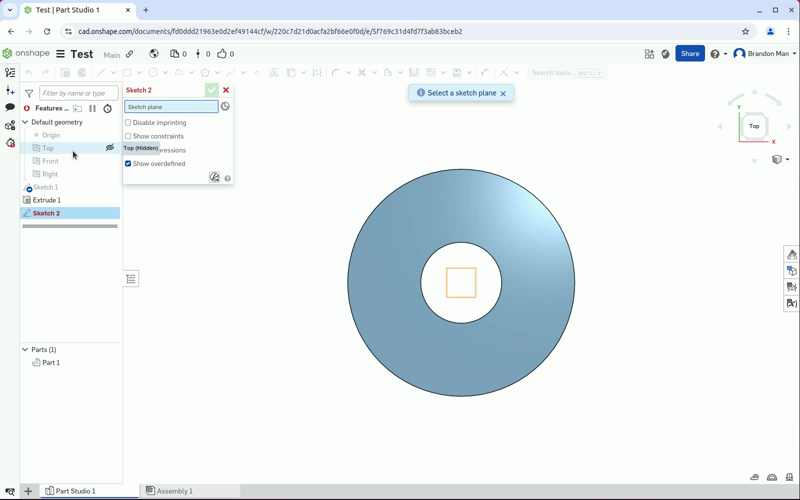
click(73, 150)
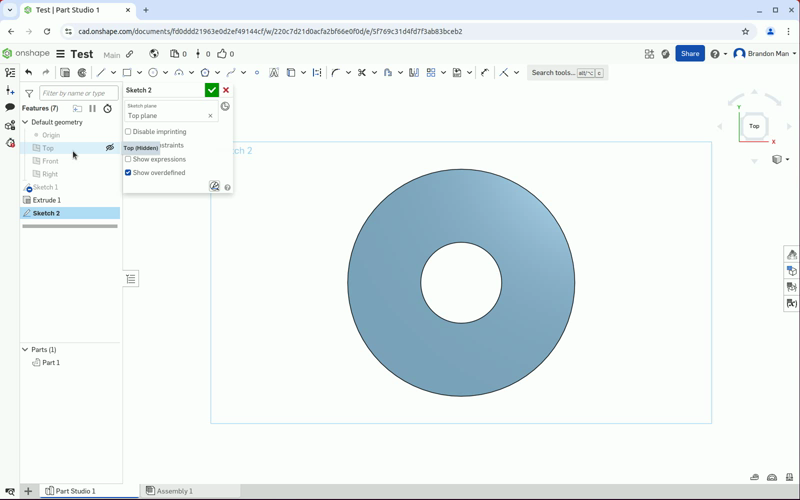
mouse_move(73, 352)
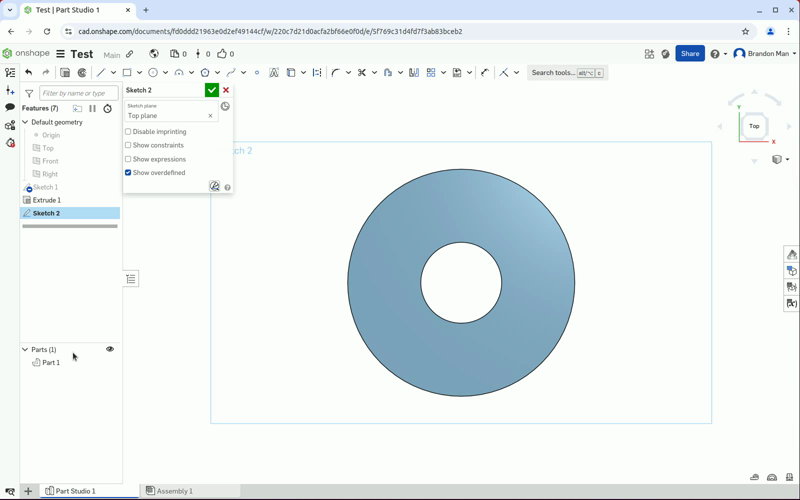
key(y)
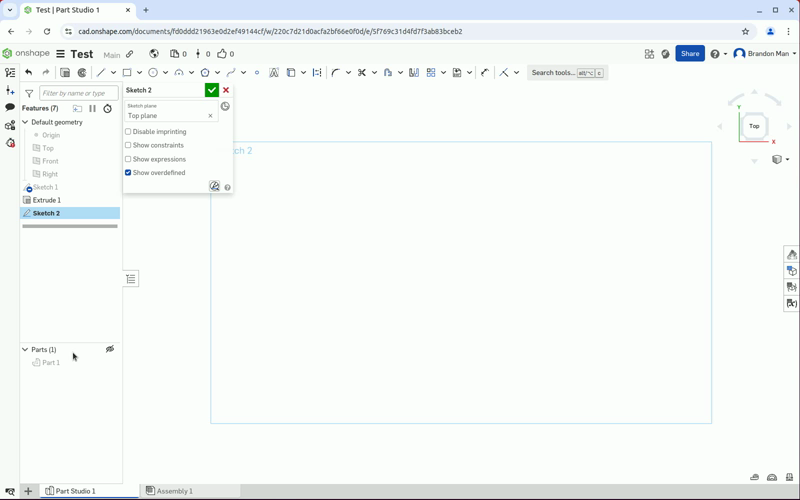
key(c)
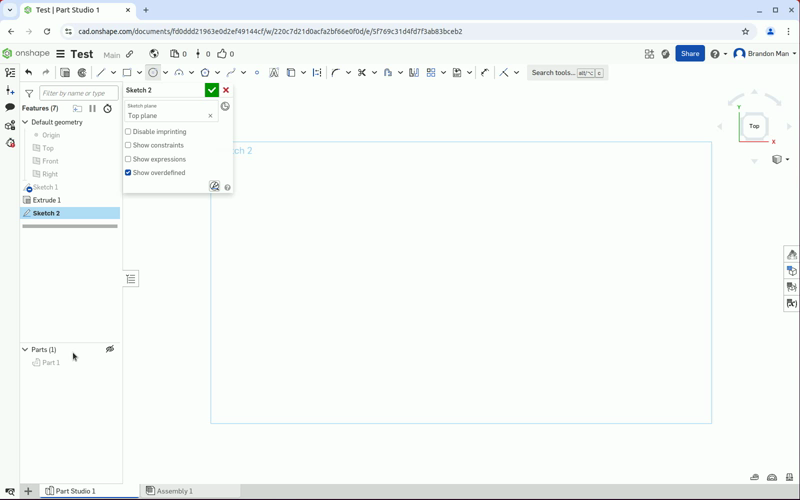
key_down(shift)
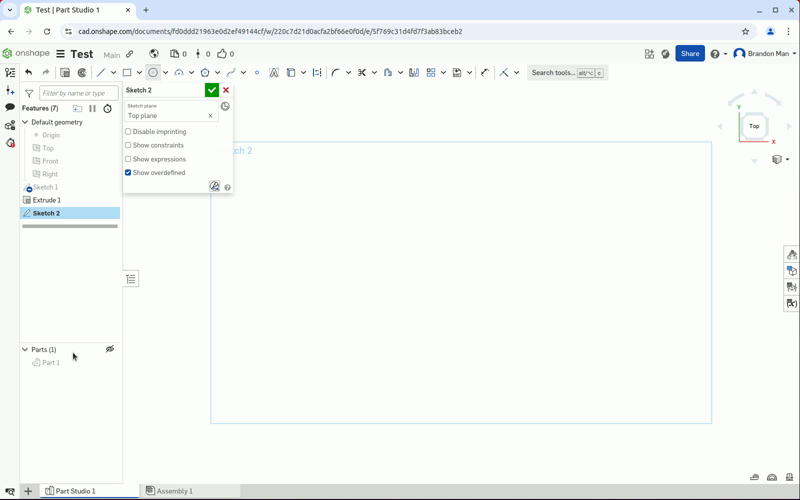
mouse_move(460, 282)
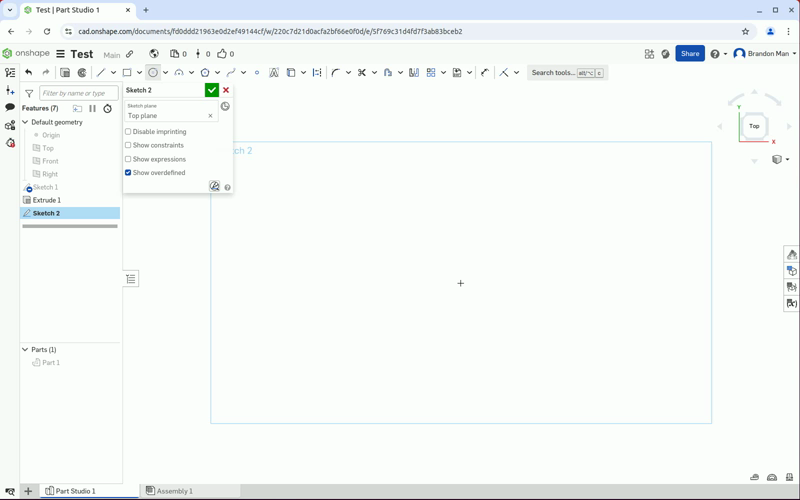
click(460, 282)
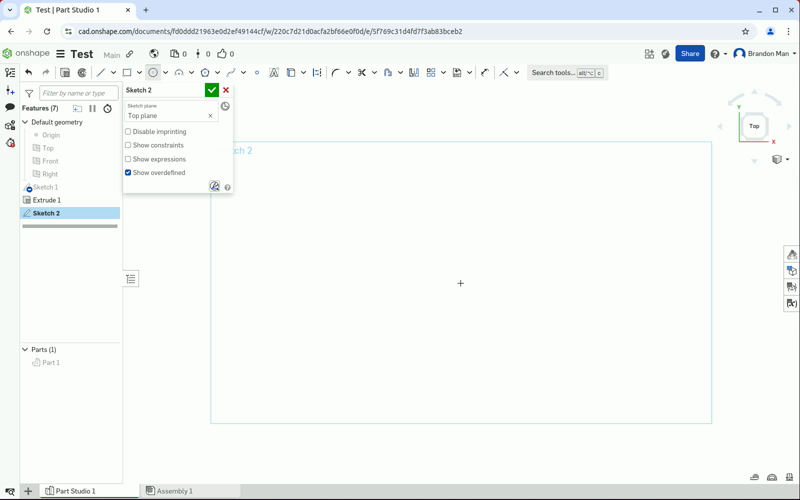
key_up(shift)
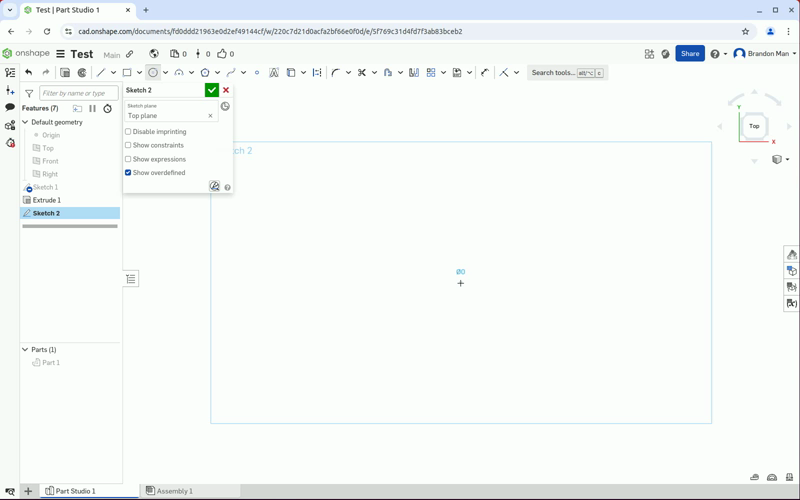
mouse_move(500, 282)
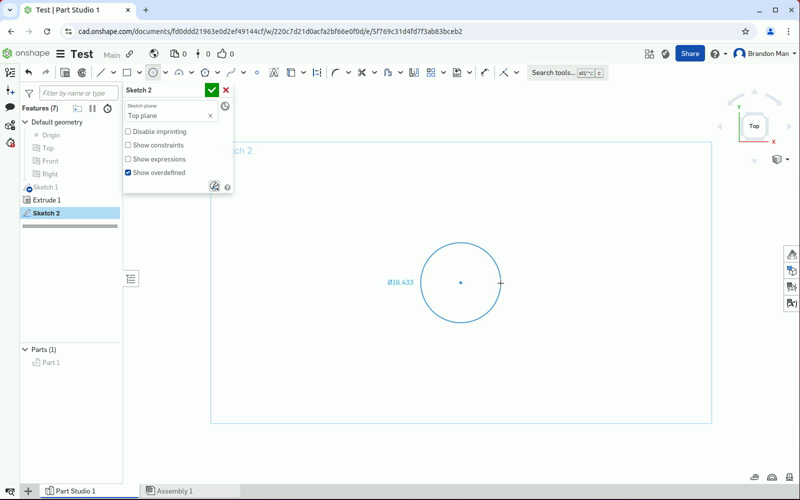
click(500, 282)
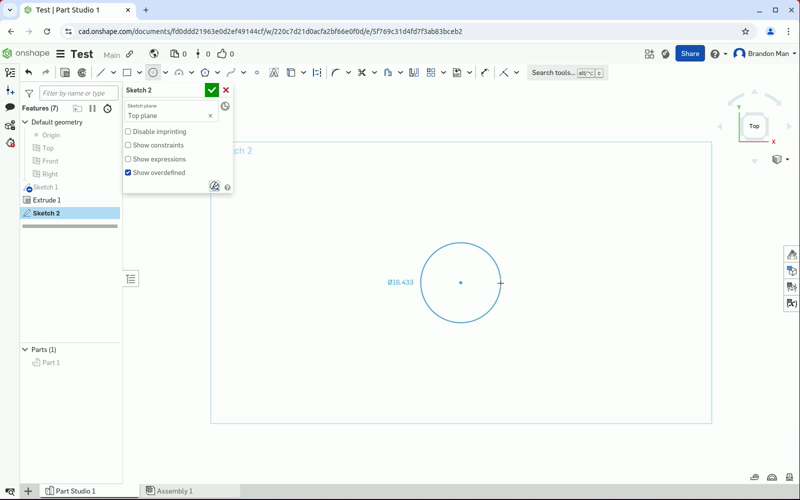
key(esc)
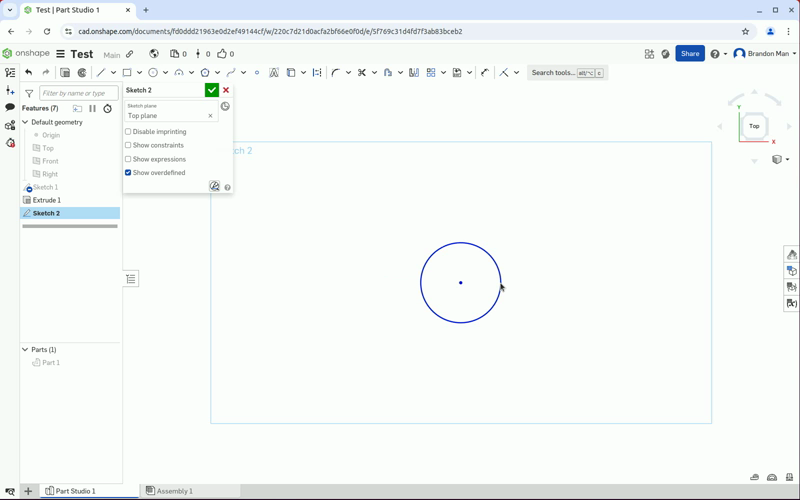
key(c)
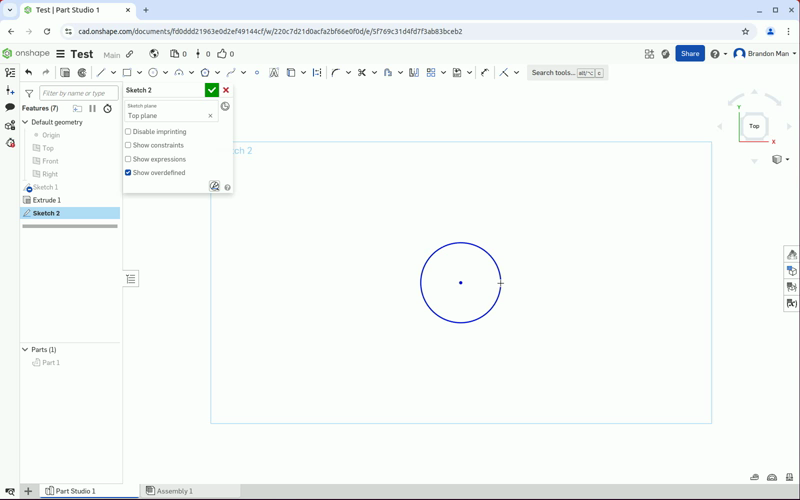
key_down(shift)
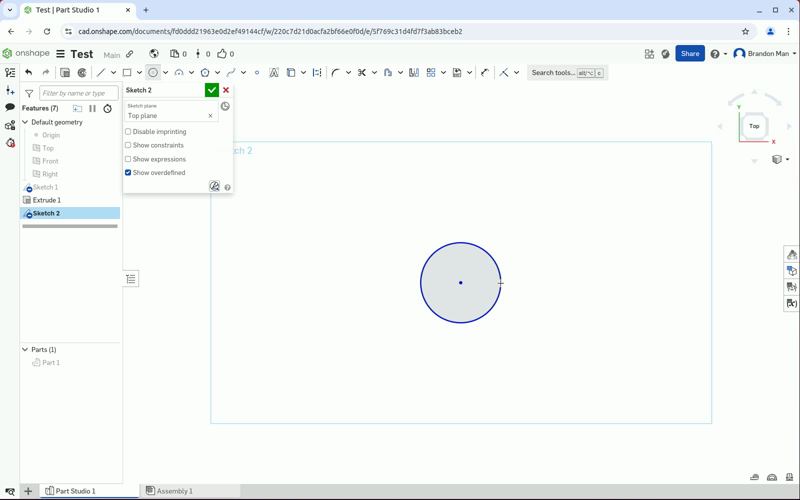
mouse_move(460, 282)
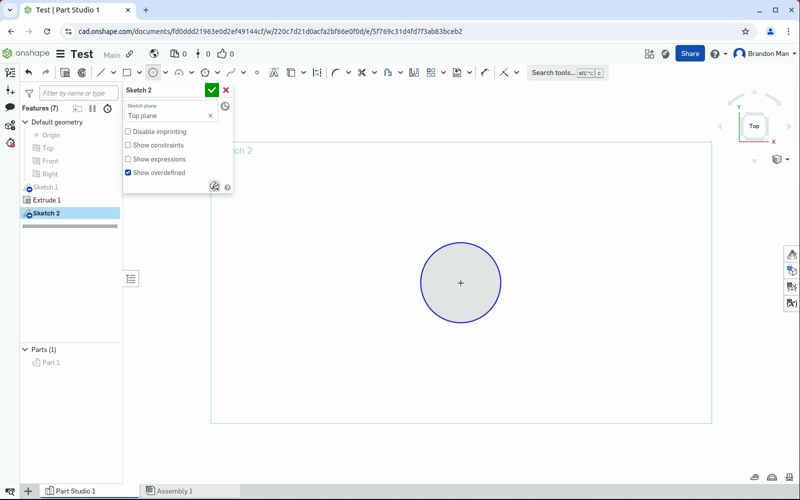
click(460, 282)
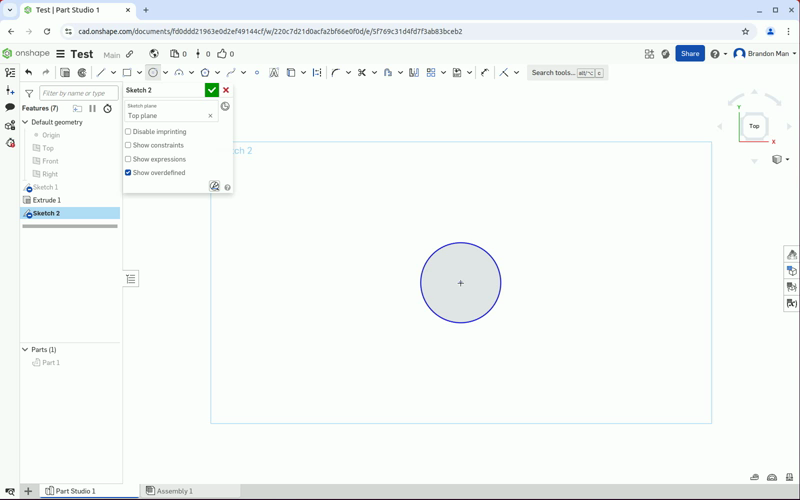
key_up(shift)
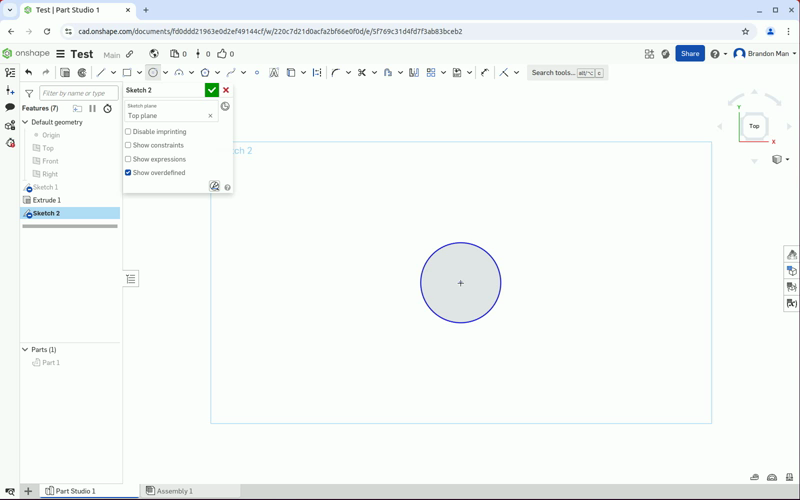
mouse_move(477, 282)
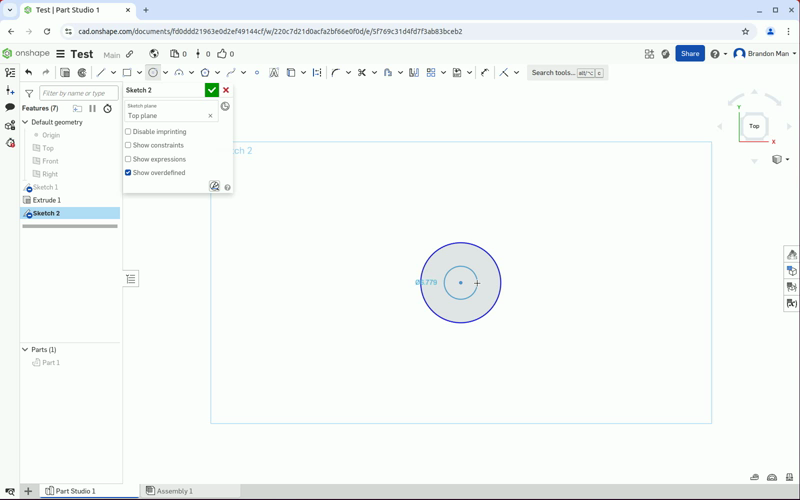
click(477, 282)
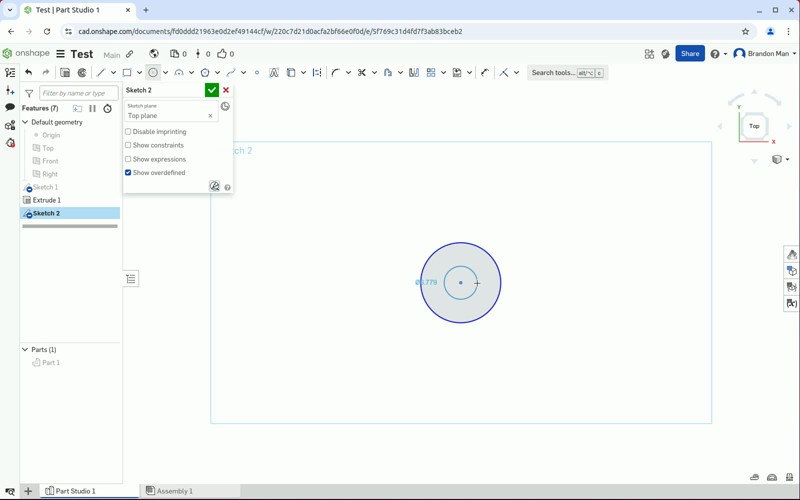
key(esc)
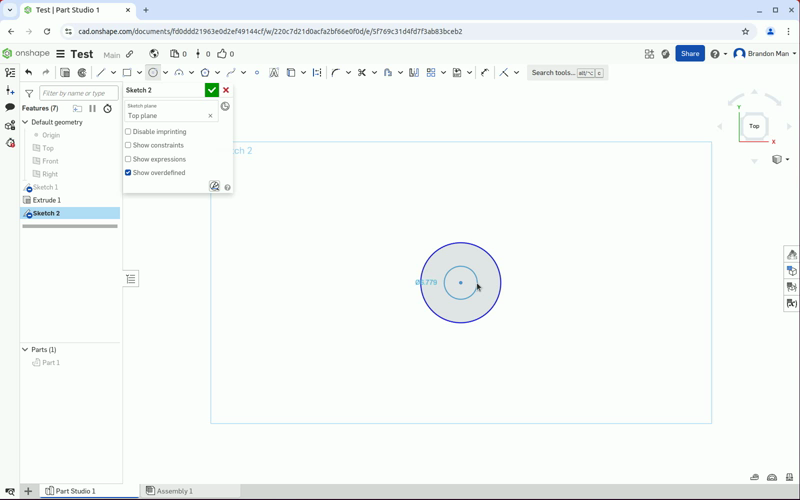
mouse_move(436, 259)
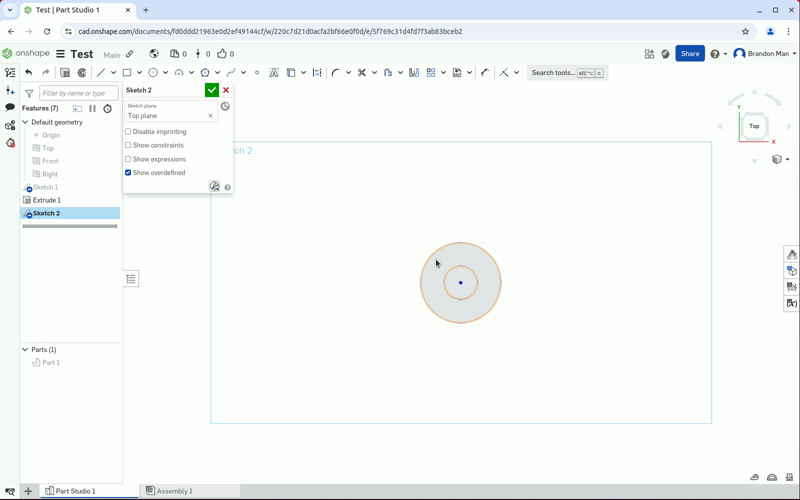
click(436, 259)
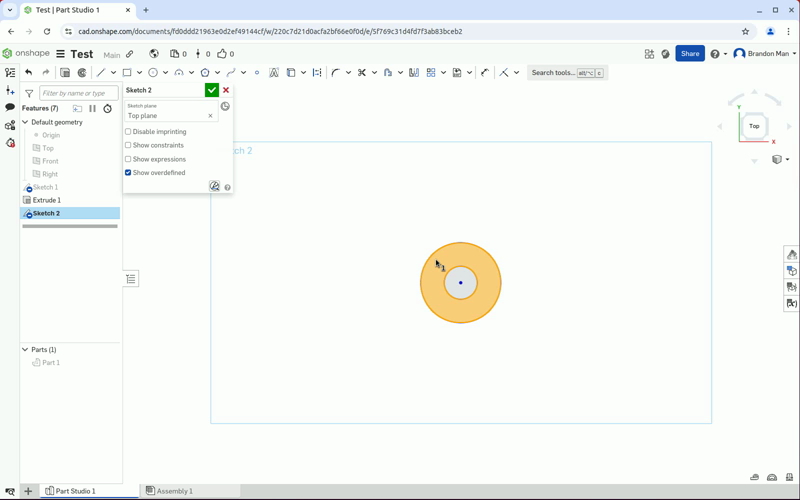
mouse_move(73, 352)
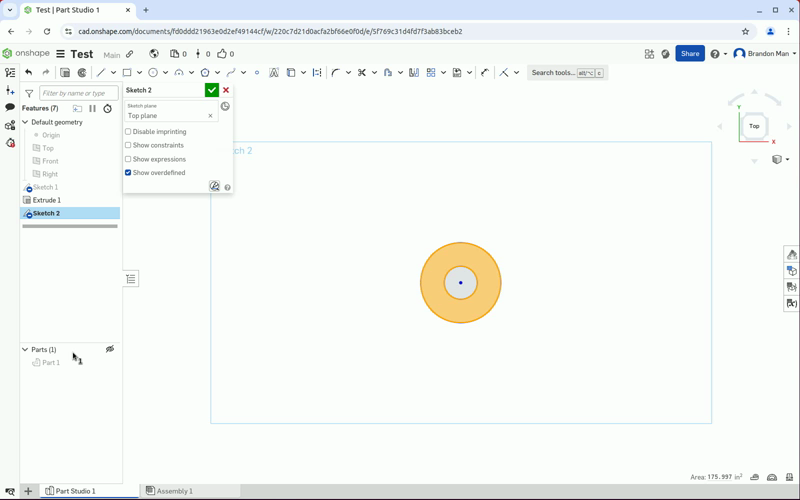
key(shift+y)
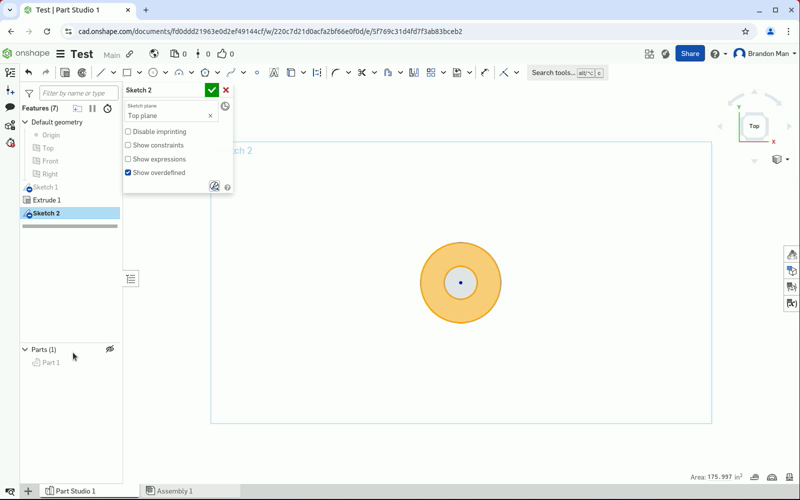
key(shift+e)
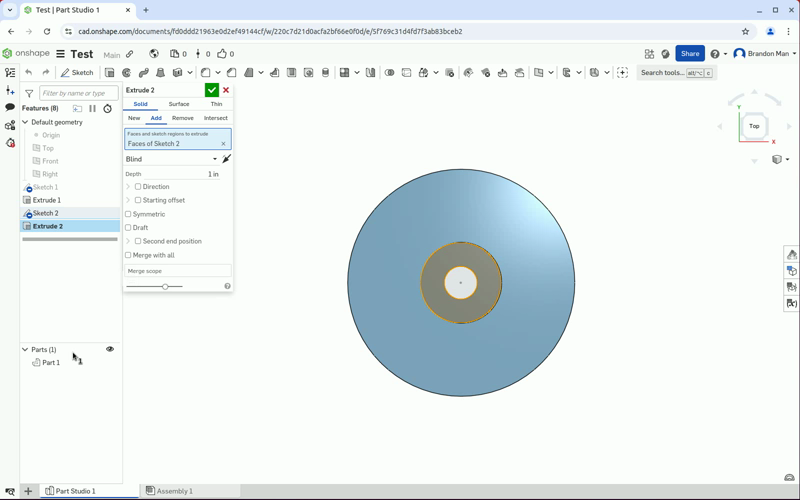
mouse_move(143, 106)
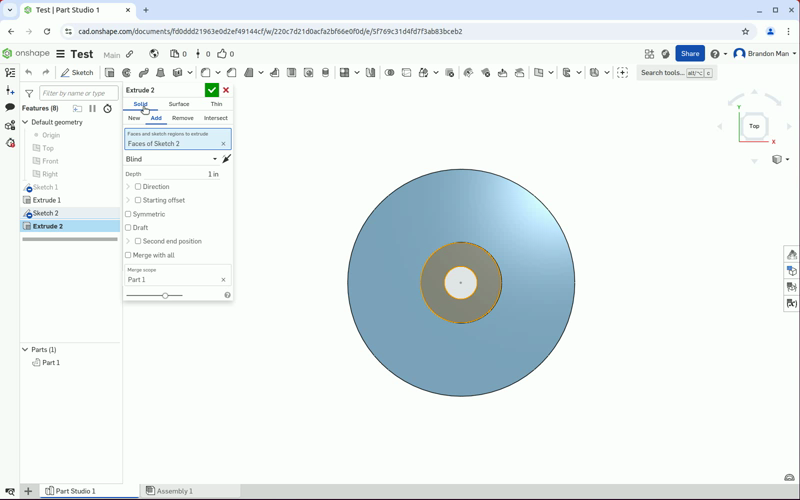
click(143, 106)
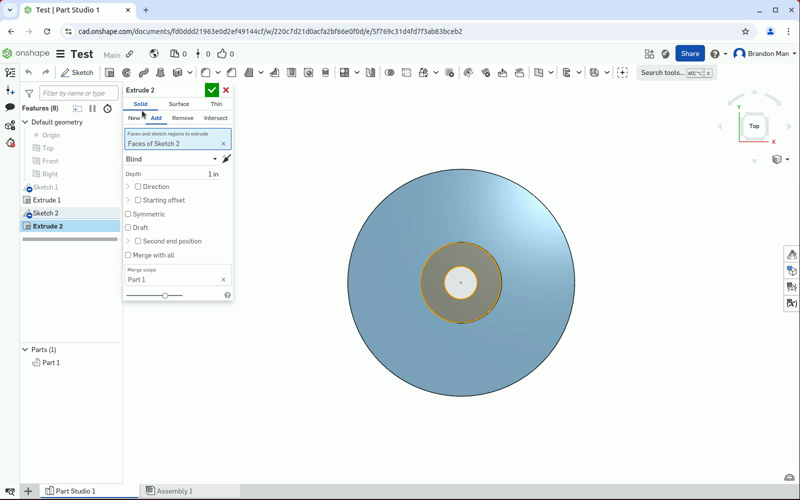
mouse_move(137, 120)
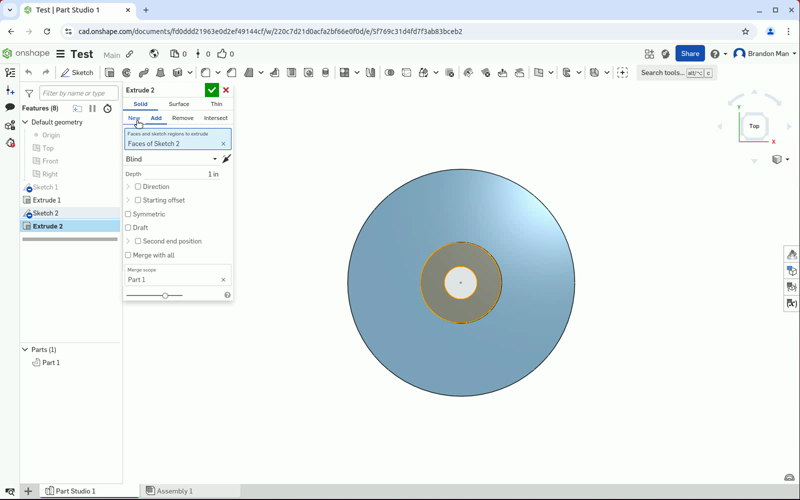
click(137, 120)
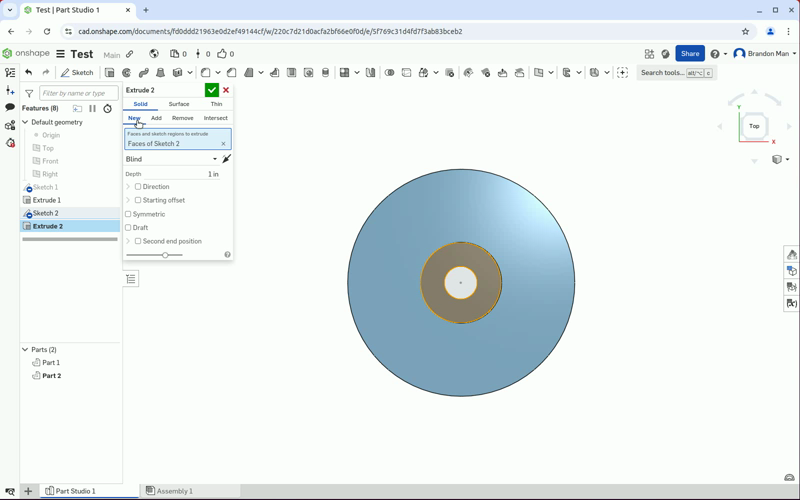
key(tab, 4)
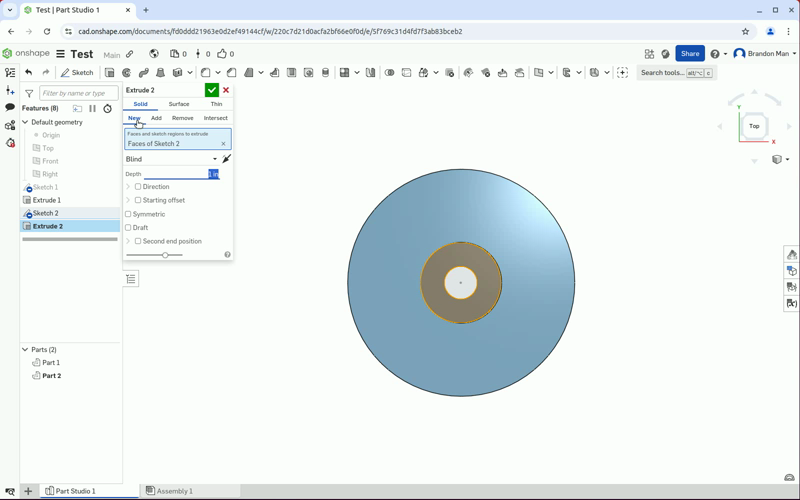
text(23.108)
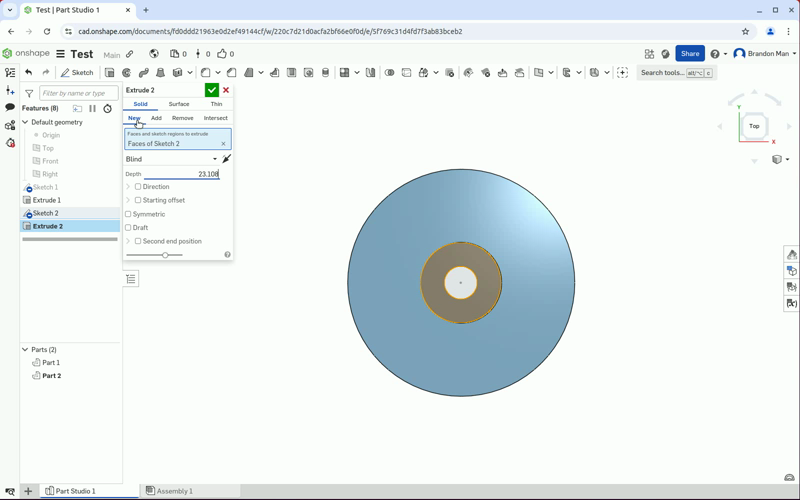
key(enter)
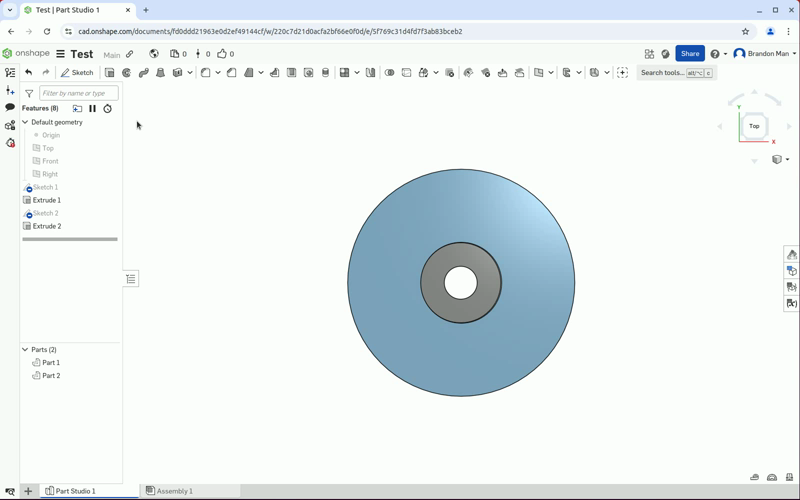
key(shift+h)
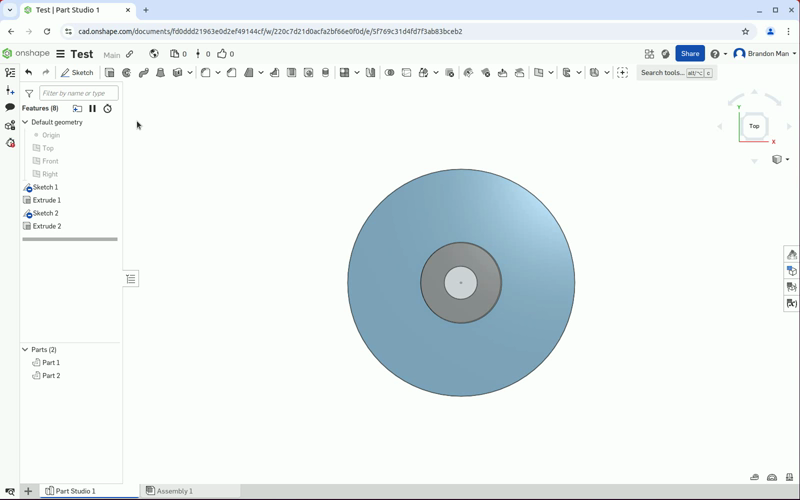
key(shift+h)
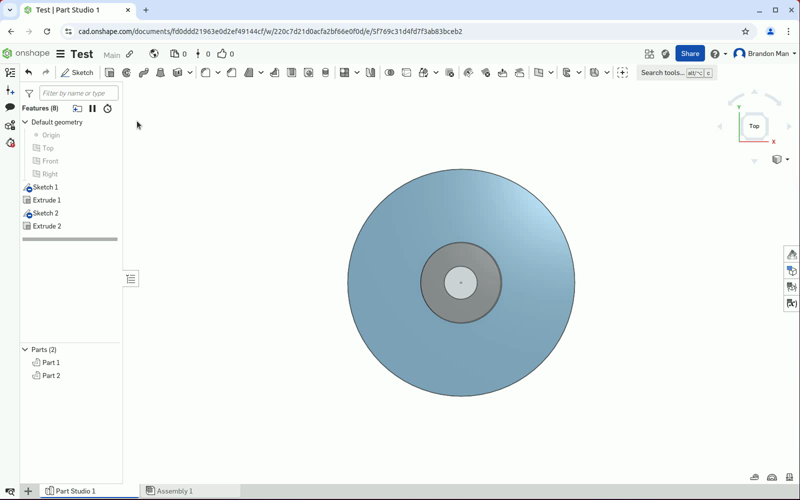
key(shift+7)
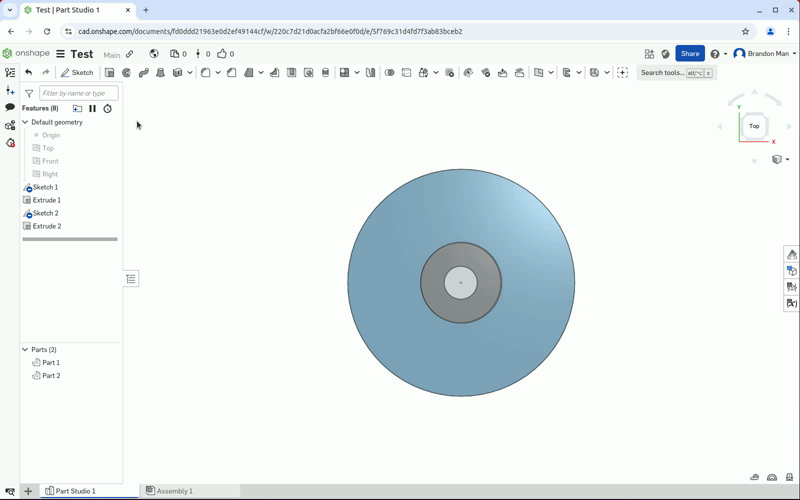
key(up, 3)
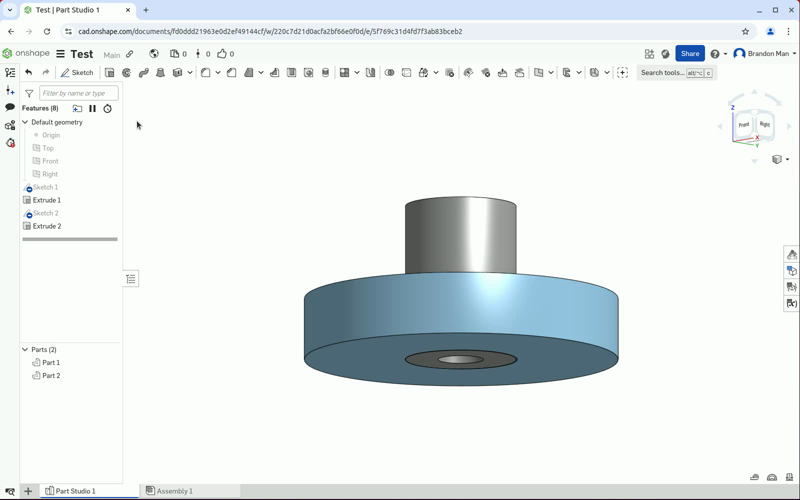
key(left, 3)
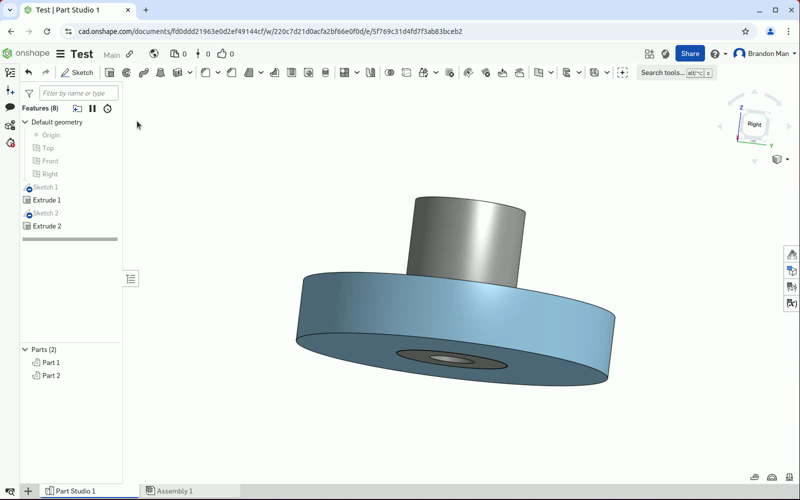
key(right, 3)
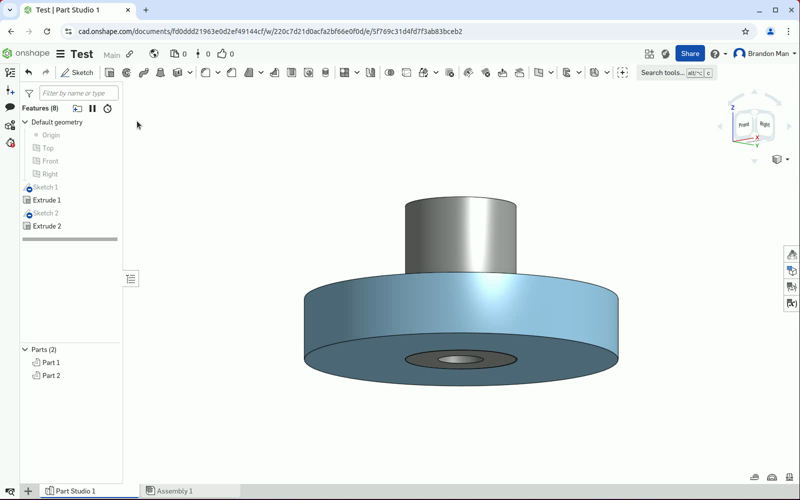
key(down, 3)
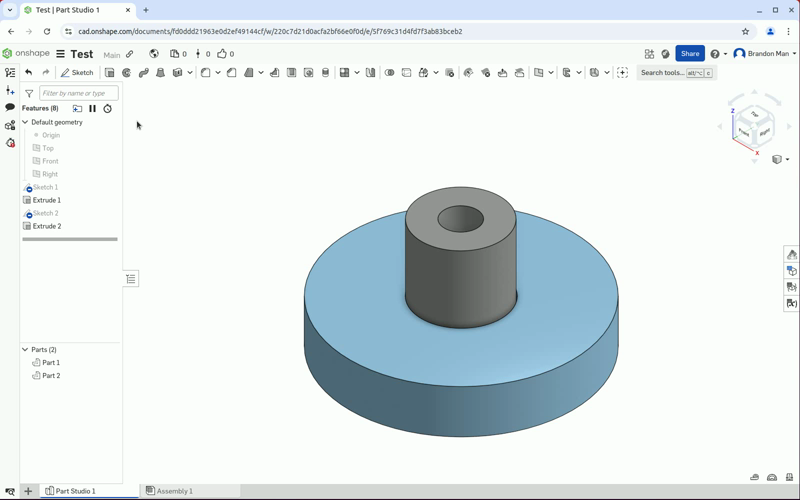
mouse_move(73, 189)
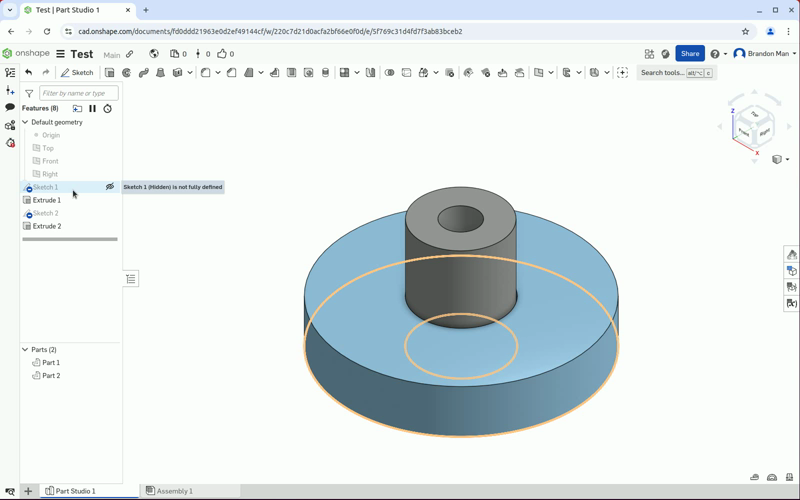
click(73, 189)